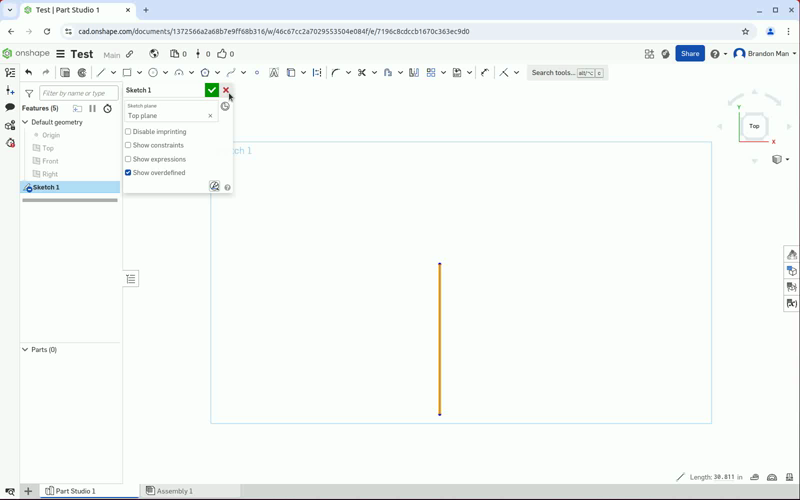
key(shift+h)
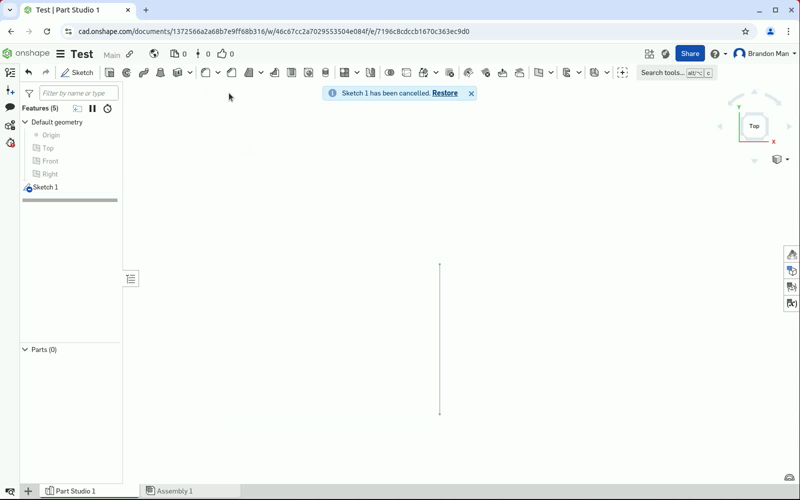
key(shift+s)
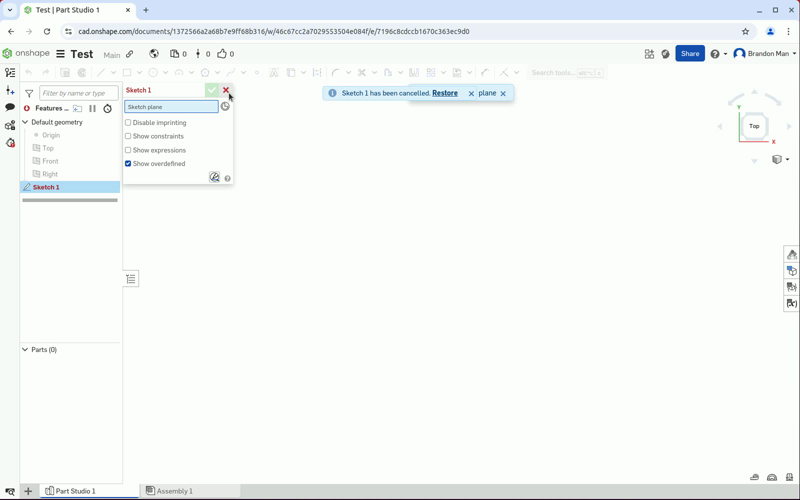
mouse_move(73, 150)
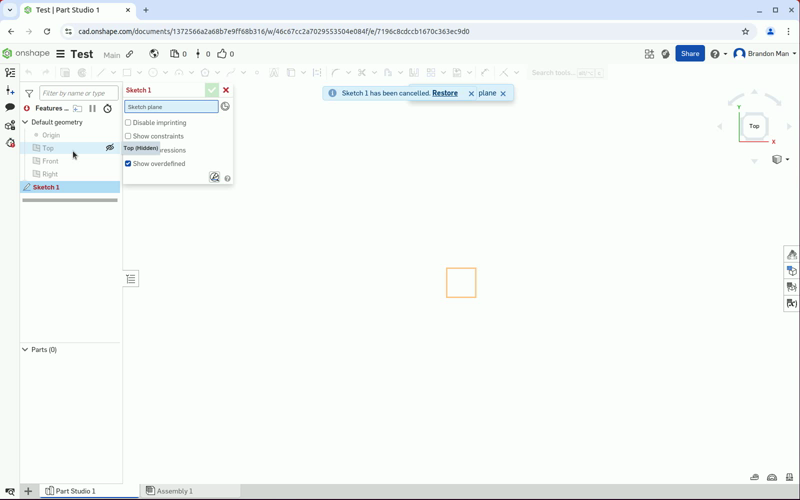
click(73, 150)
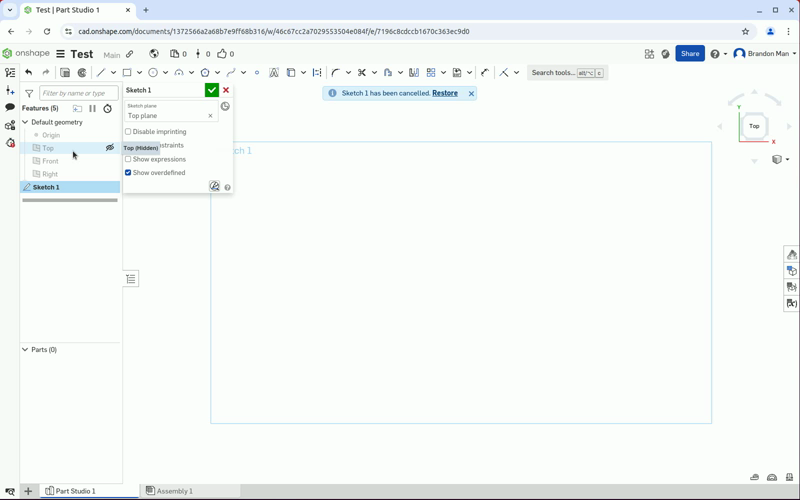
mouse_move(73, 352)
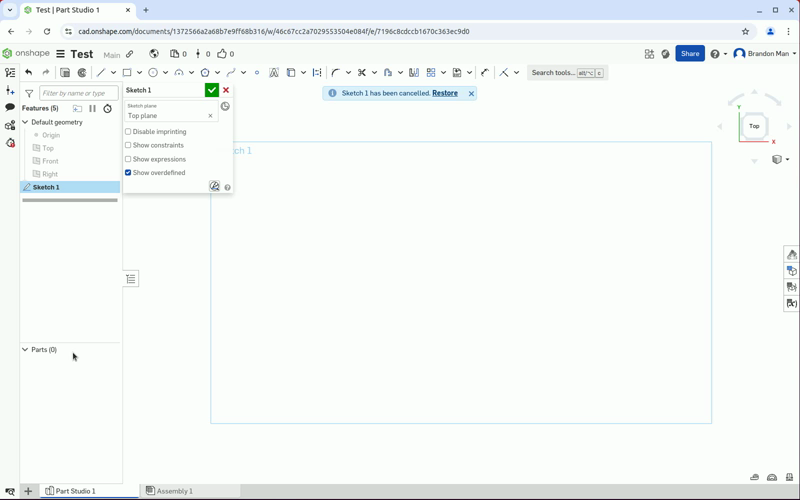
key(y)
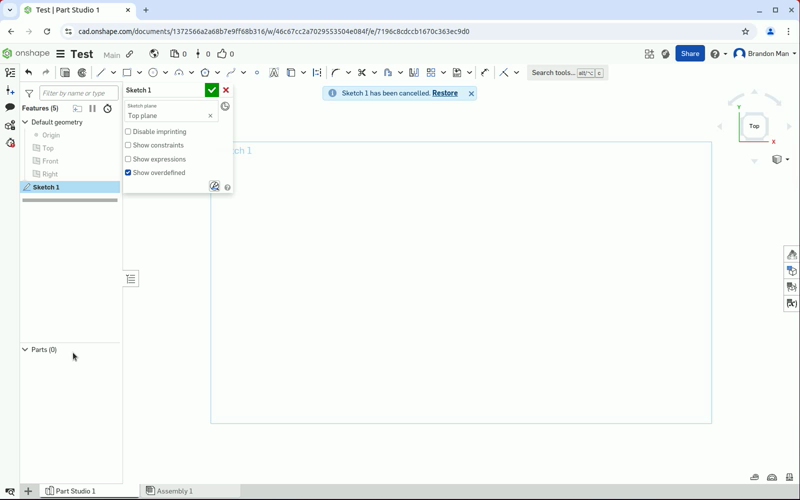
key(c)
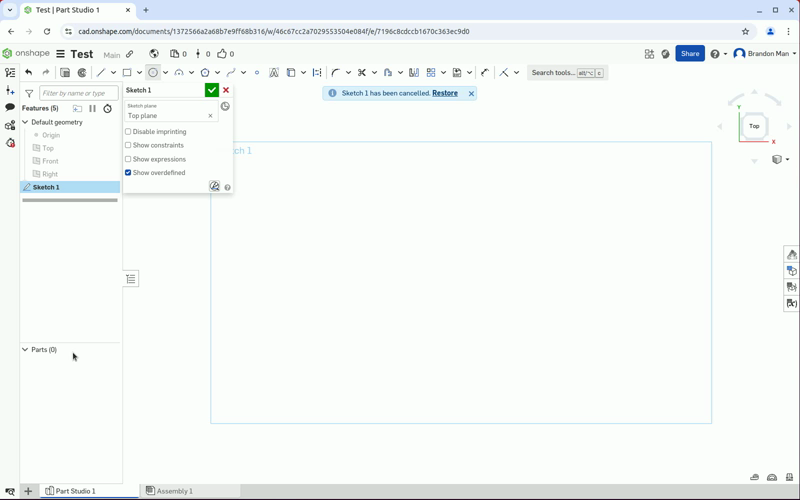
key_down(shift)
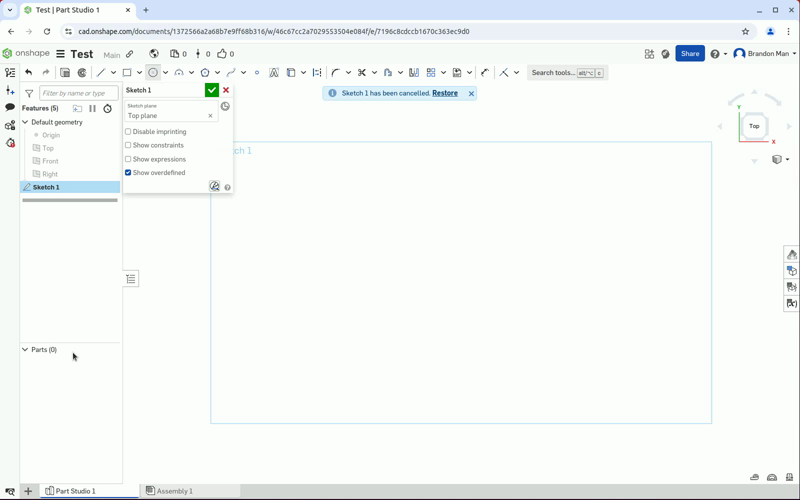
mouse_move(460, 282)
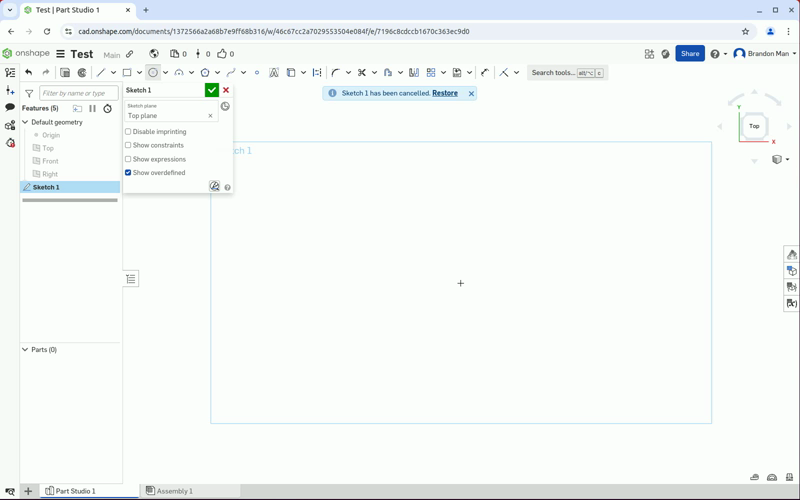
click(460, 282)
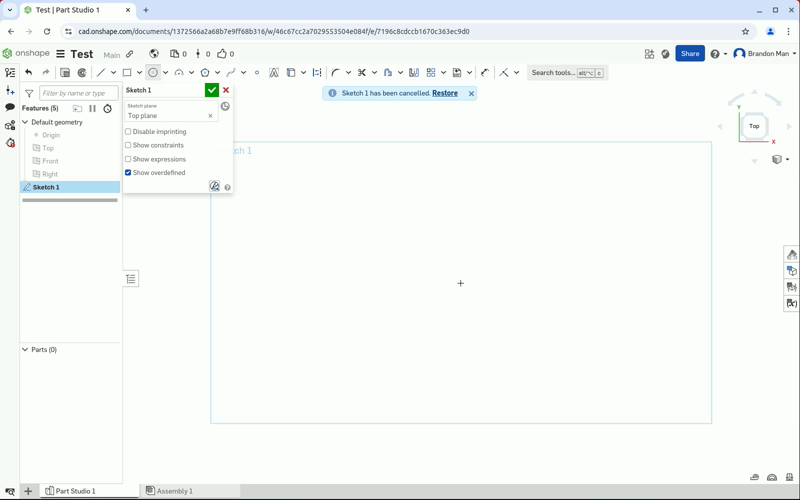
key_up(shift)
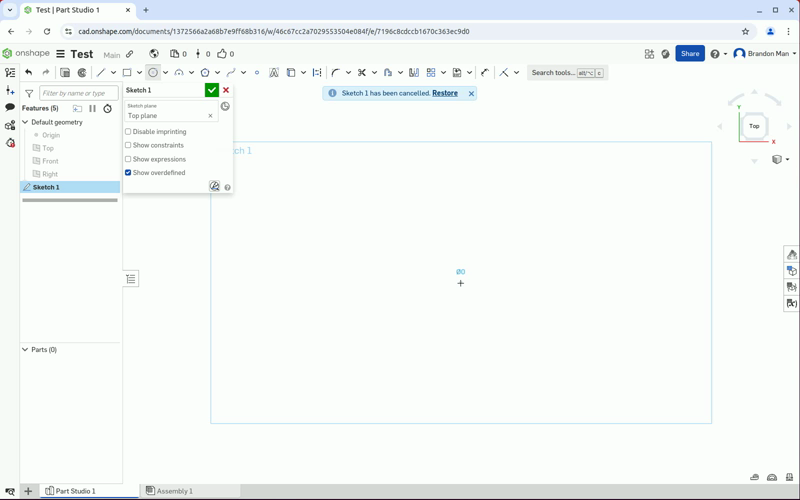
mouse_move(533, 282)
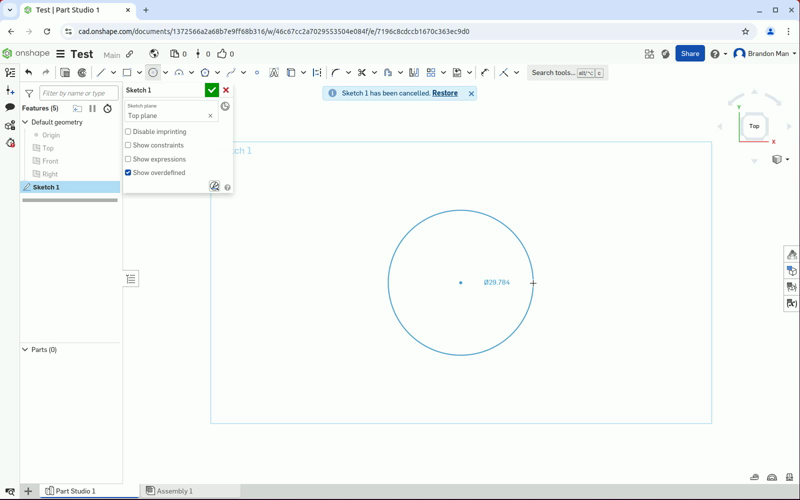
click(533, 282)
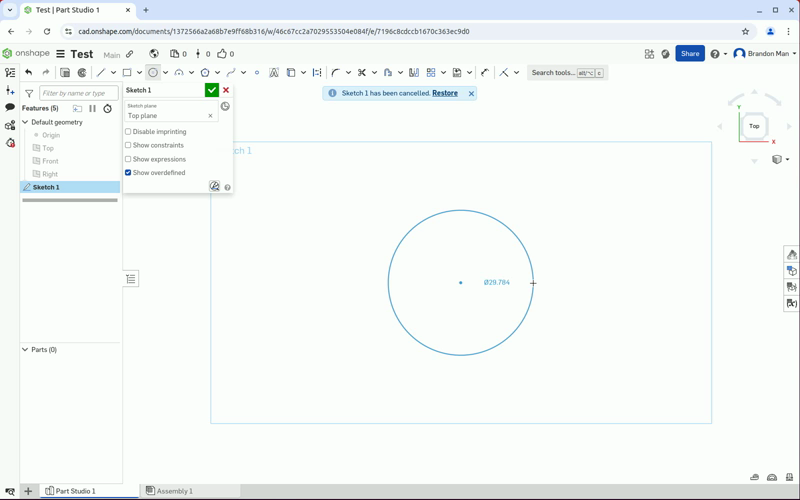
key(esc)
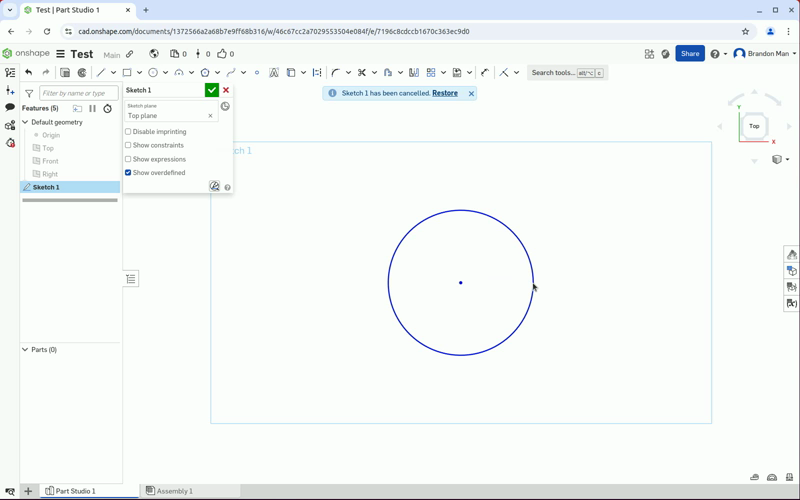
mouse_move(501, 294)
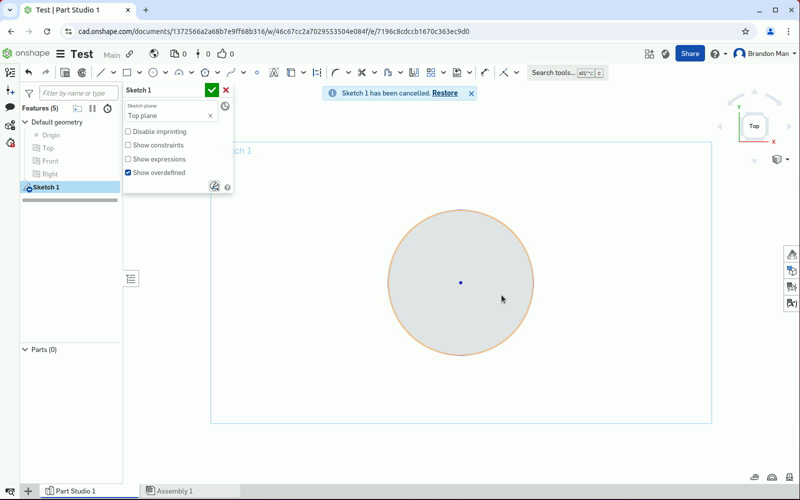
click(501, 294)
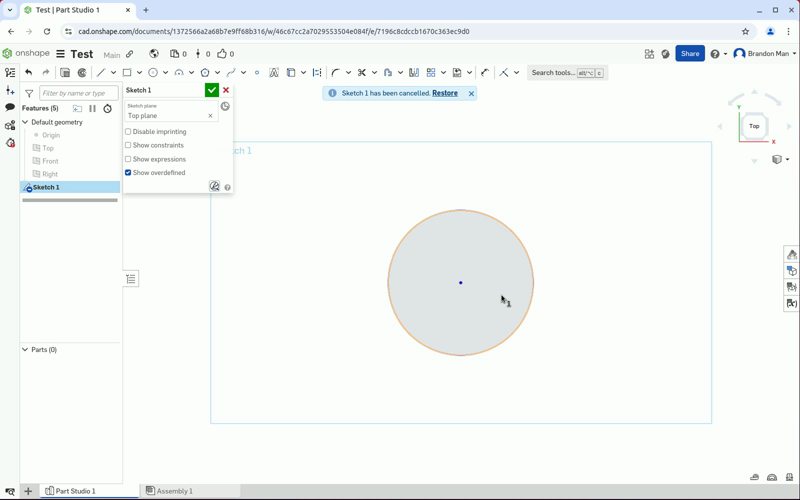
mouse_move(73, 352)
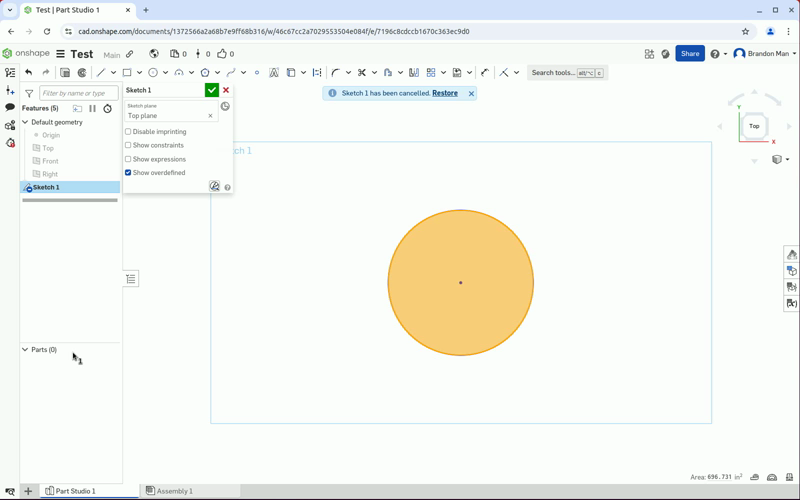
key(shift+y)
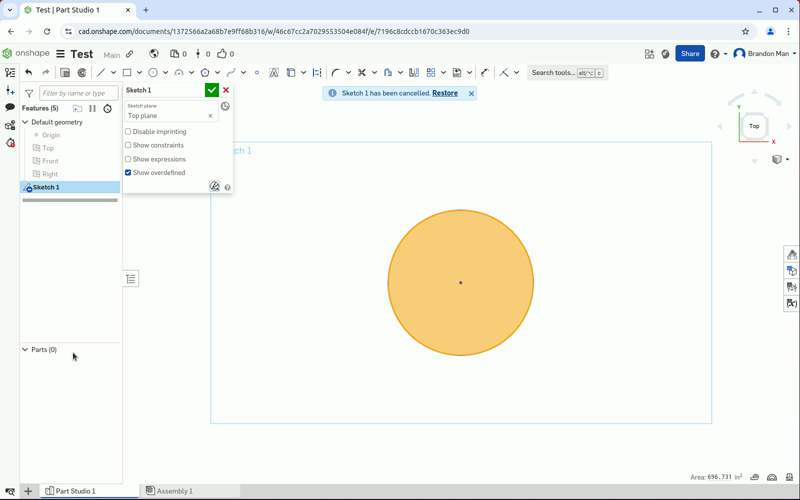
key(shift+e)
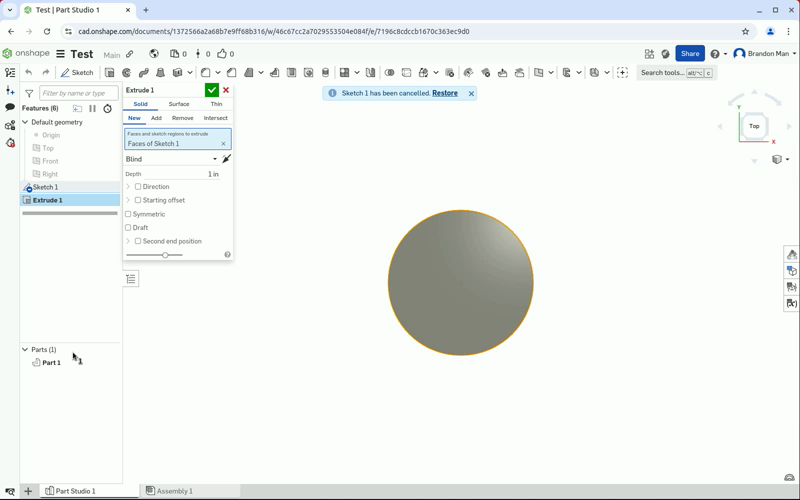
mouse_move(143, 106)
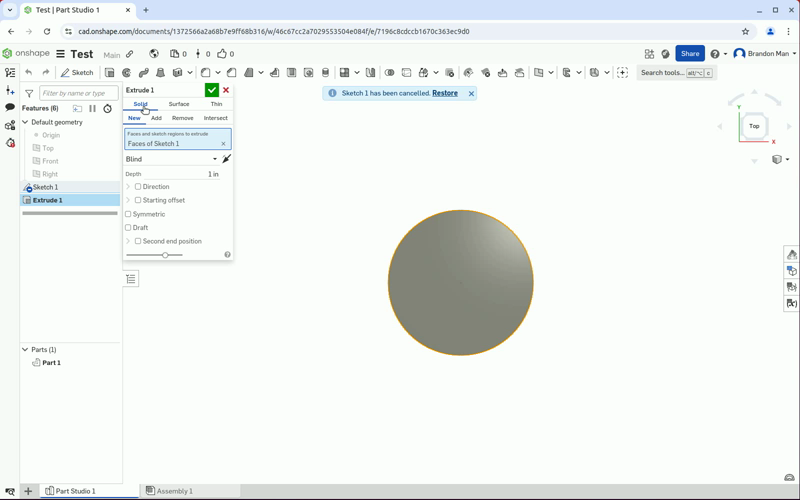
click(143, 106)
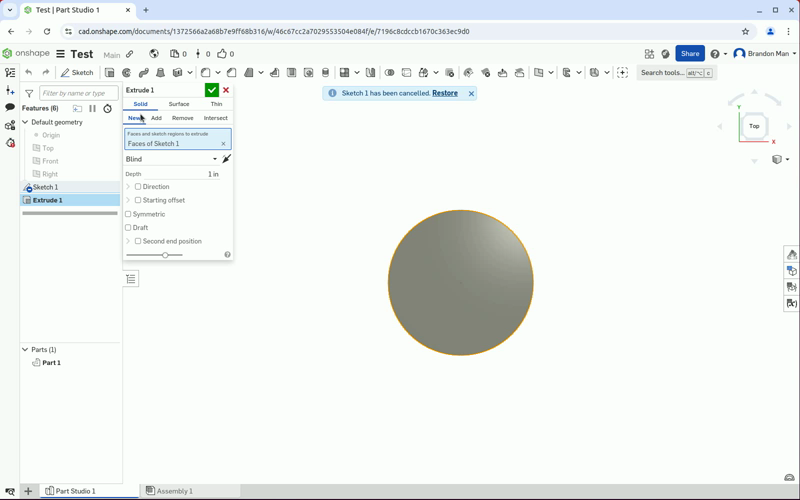
mouse_move(137, 120)
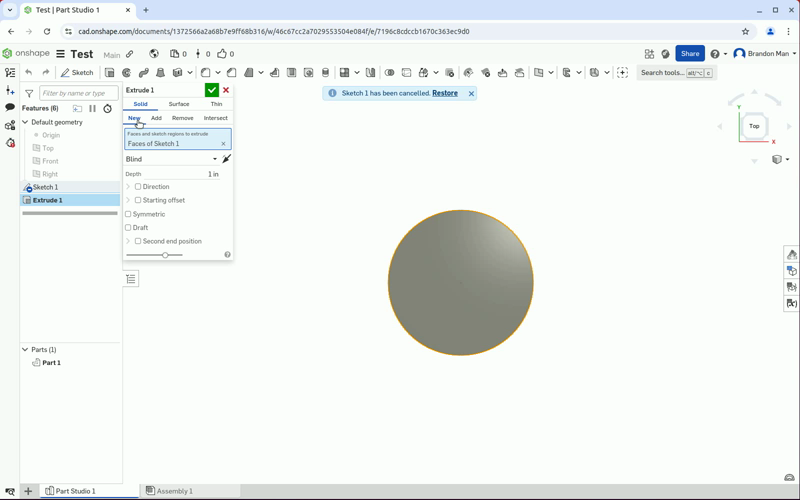
click(137, 120)
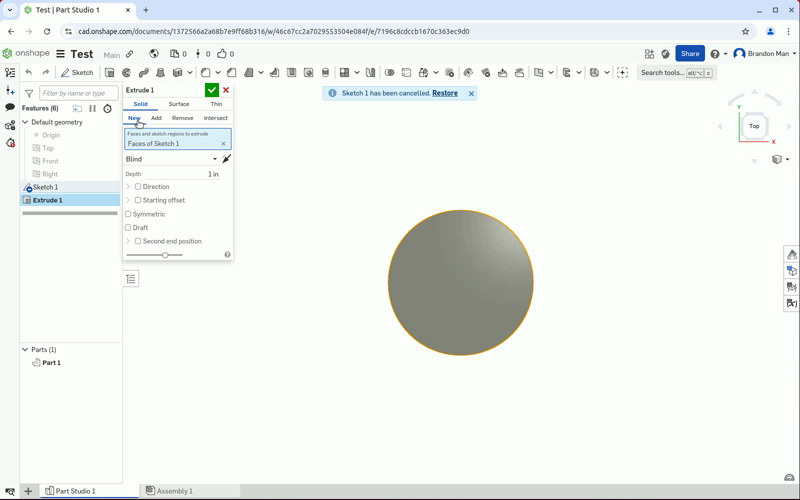
key(tab, 4)
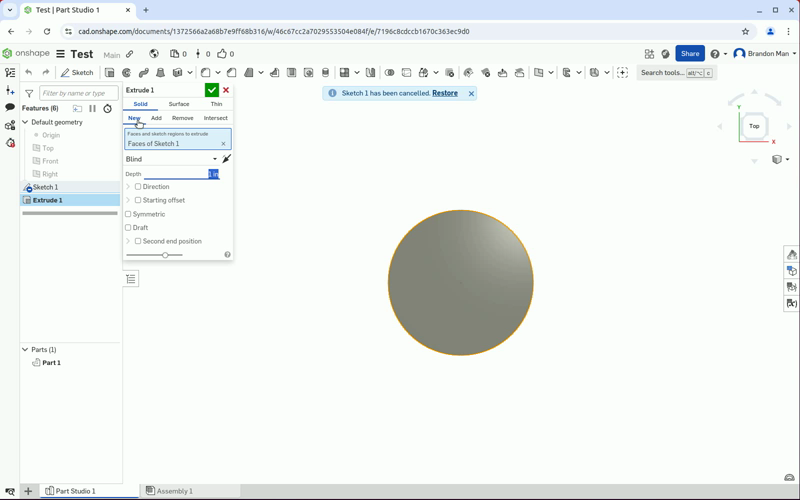
text(8.184)
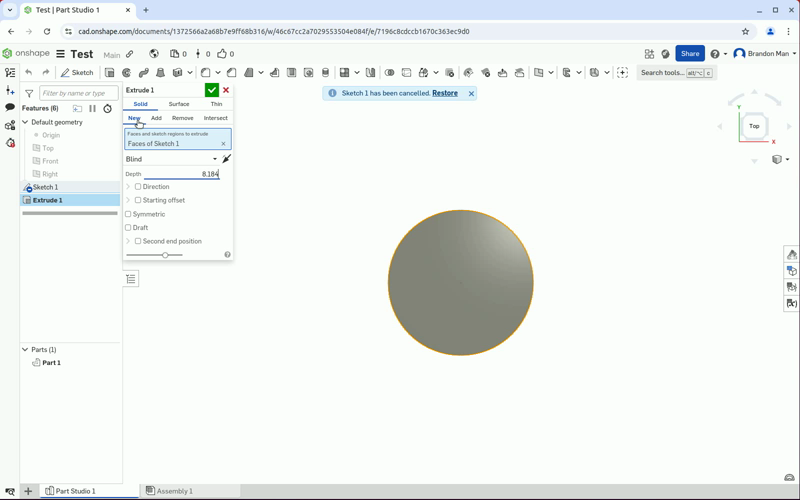
key(enter)
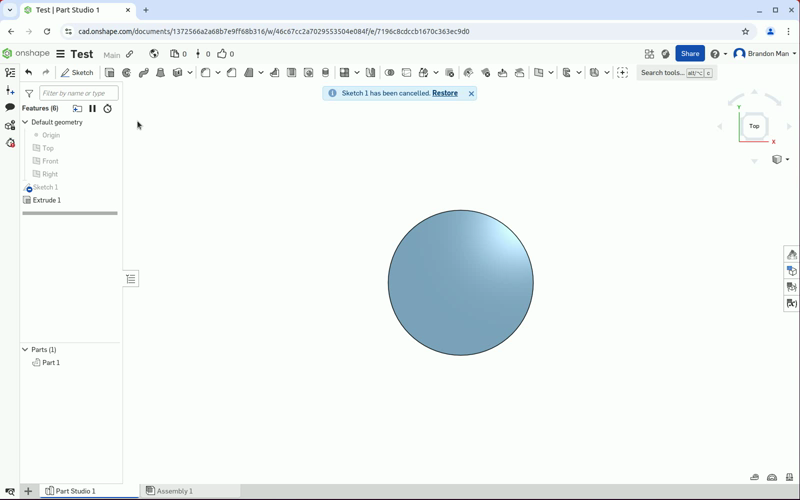
key(shift+h)
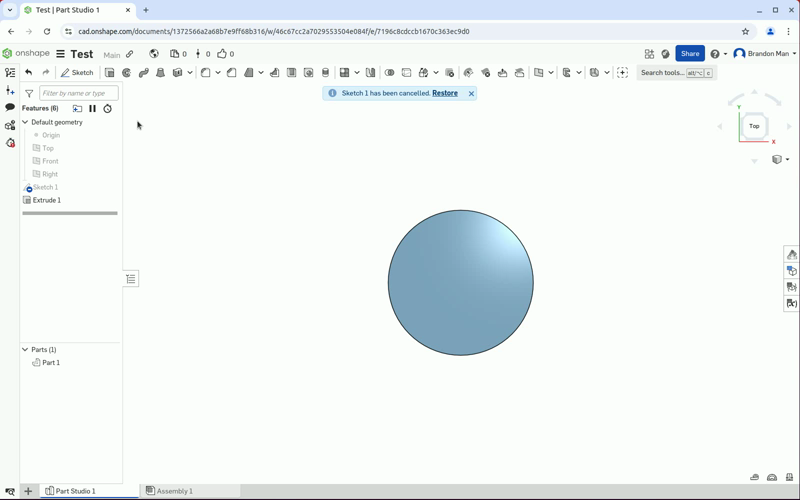
key(shift+h)
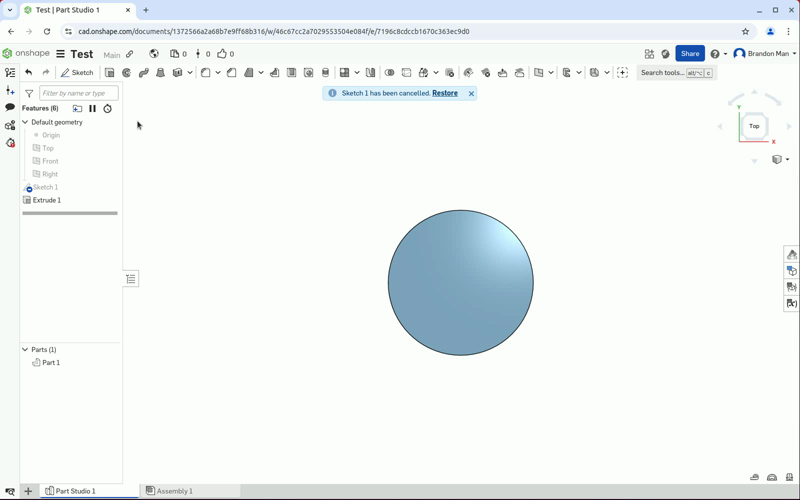
mouse_move(73, 189)
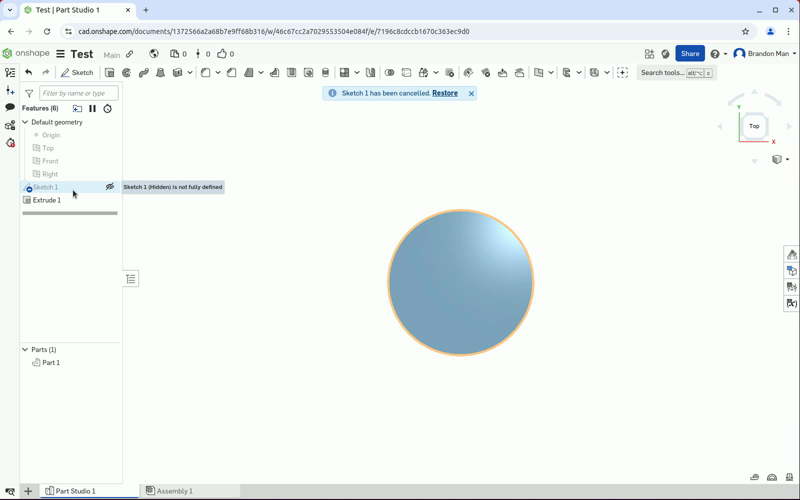
click(73, 189)
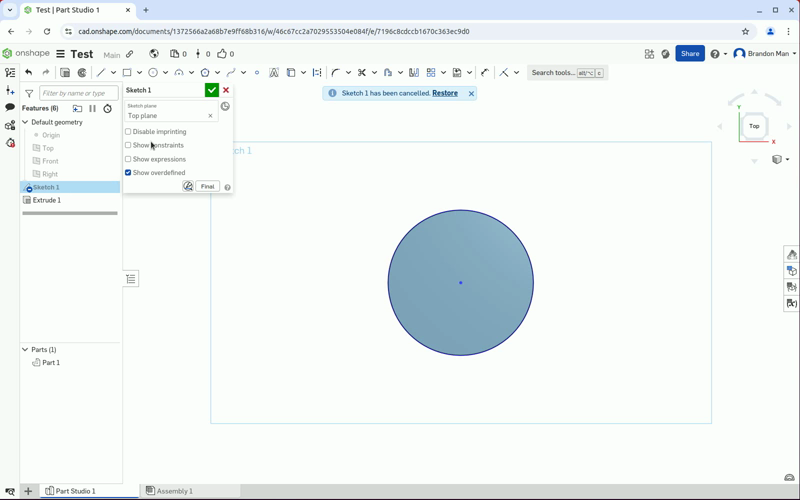
mouse_move(229, 92)
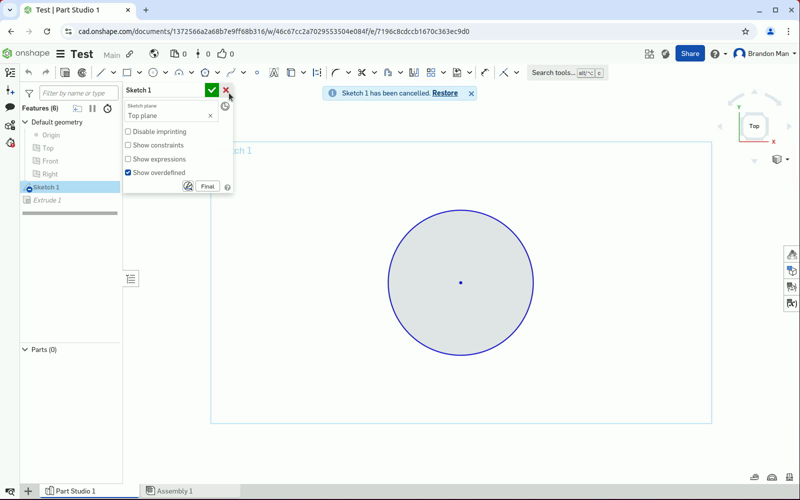
click(229, 92)
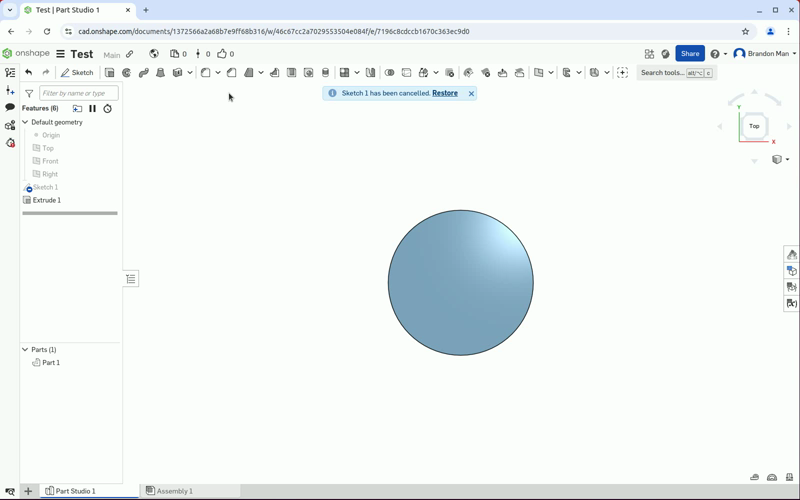
mouse_move(541, 75)
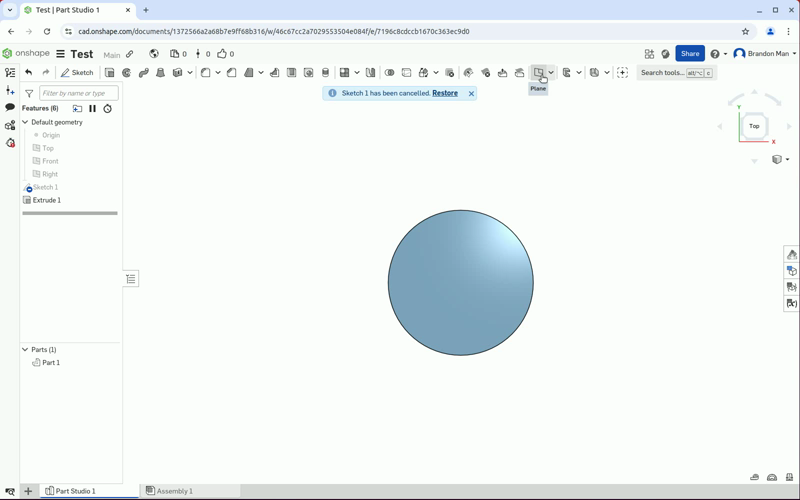
click(541, 75)
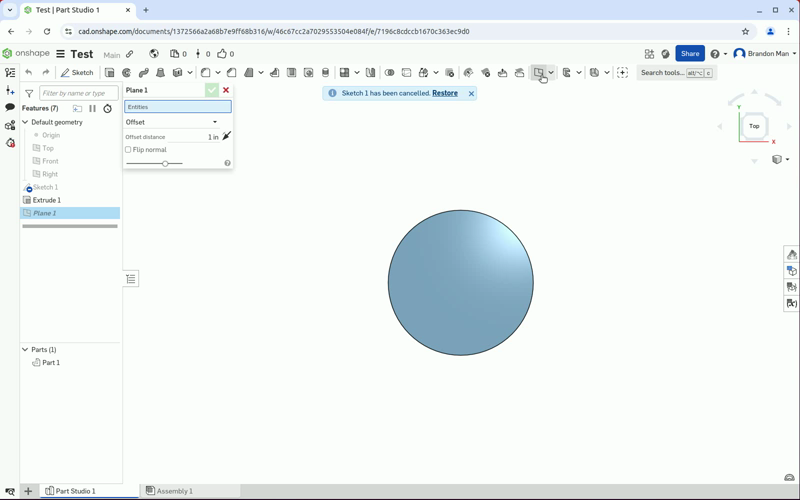
mouse_move(73, 150)
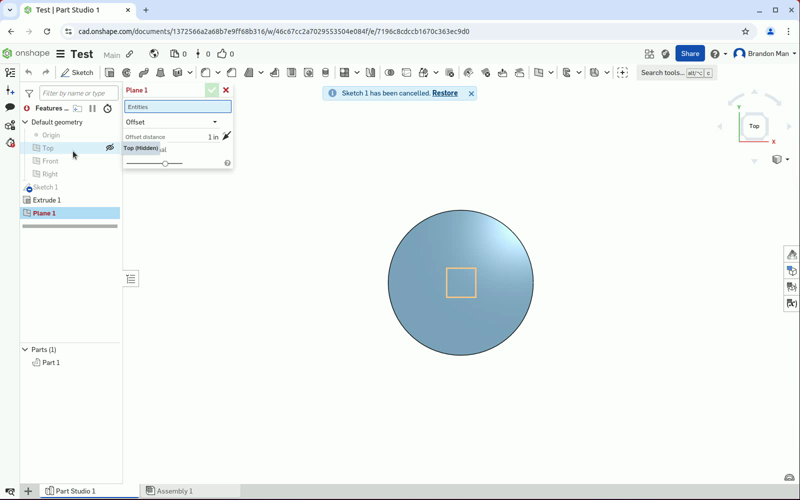
click(73, 150)
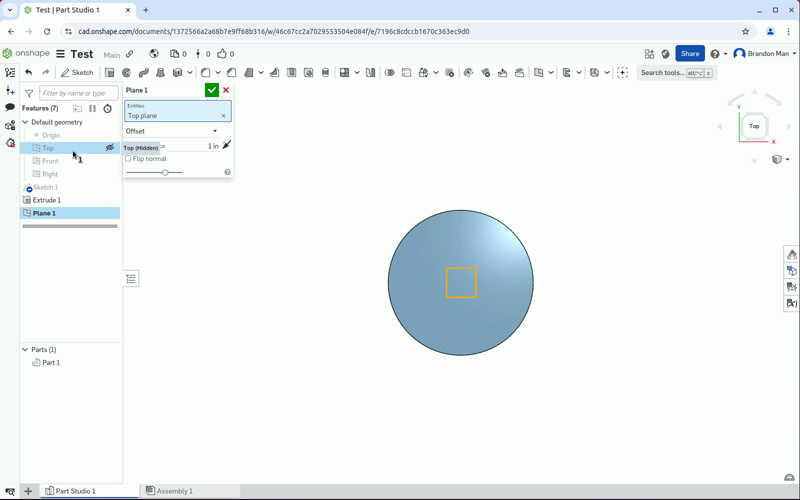
key(tab, 2)
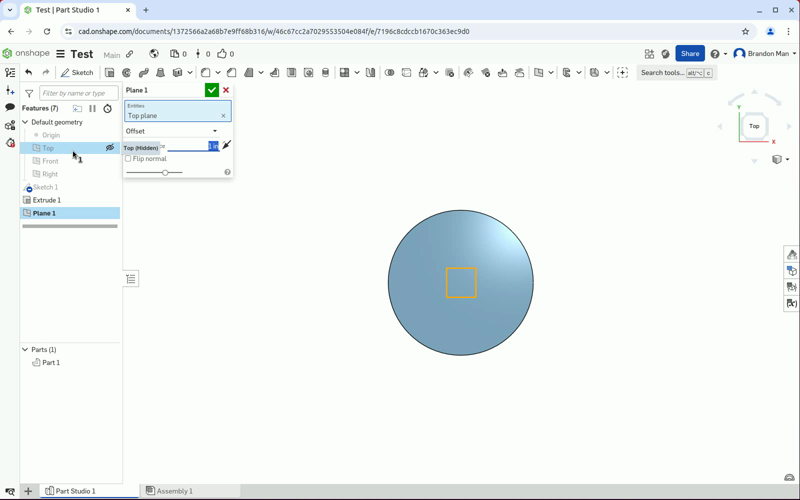
text(8.196)
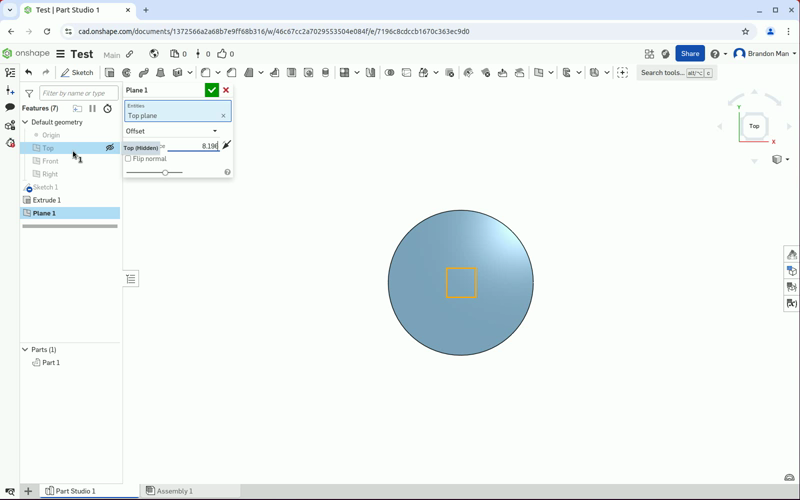
key(enter, 2)
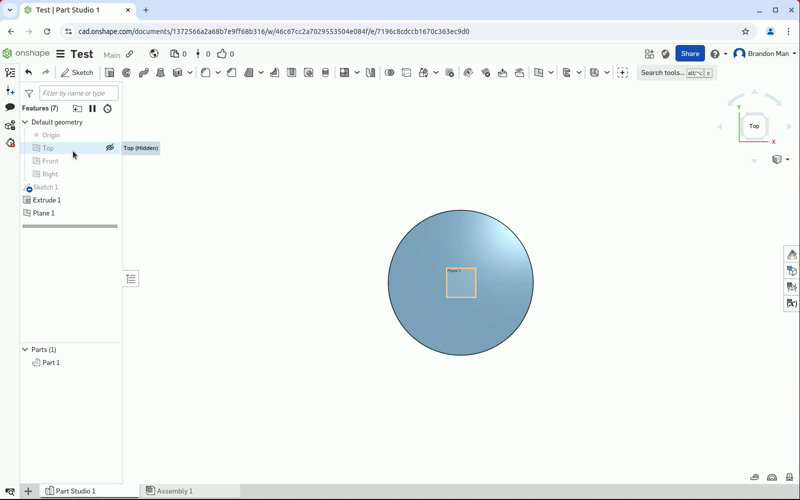
key(shift+s)
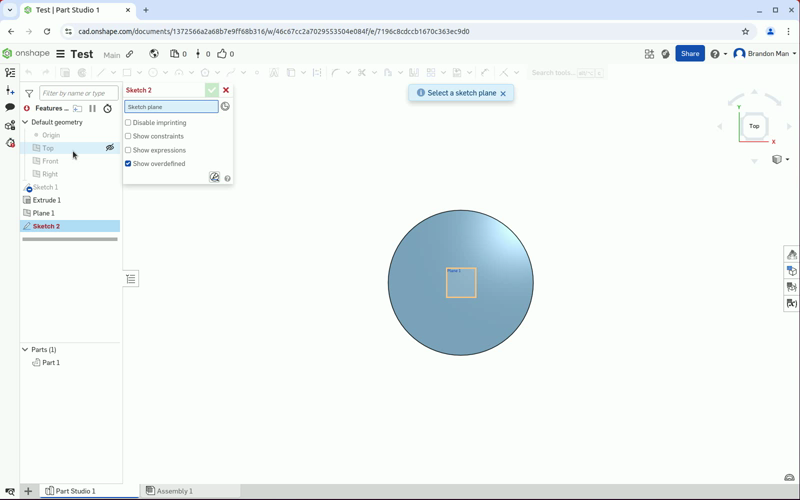
mouse_move(73, 215)
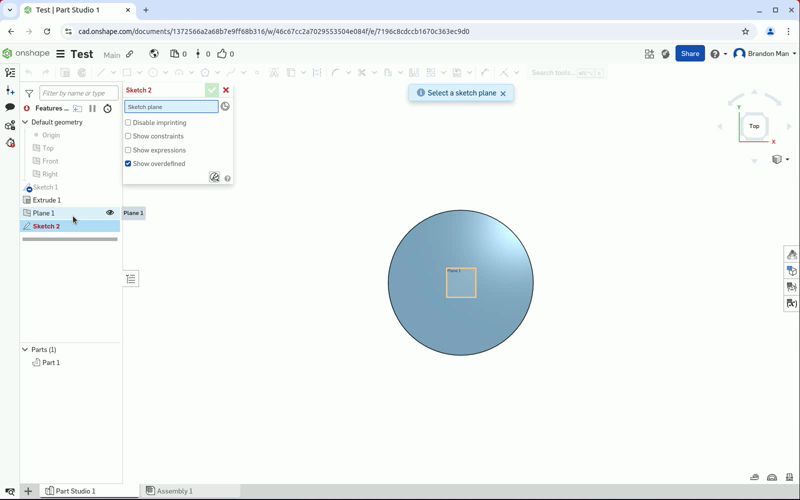
click(73, 215)
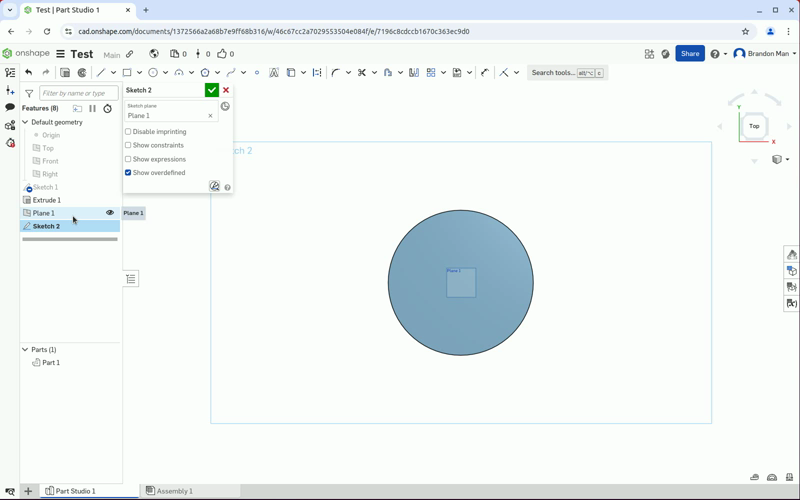
mouse_move(73, 352)
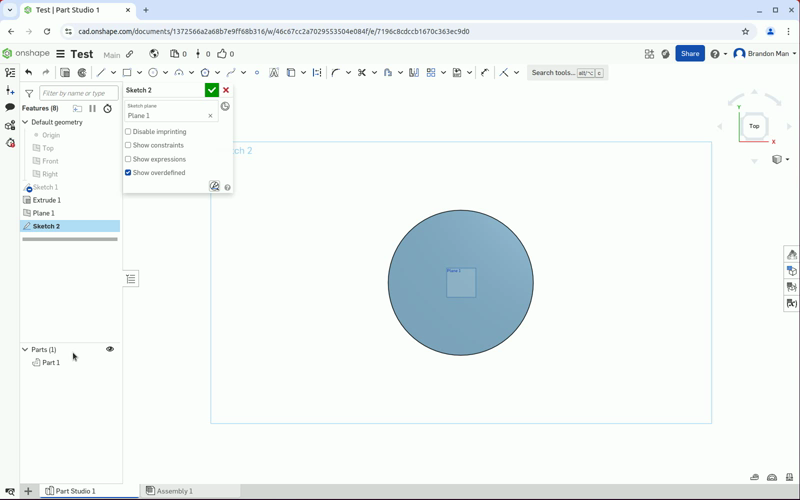
key(y)
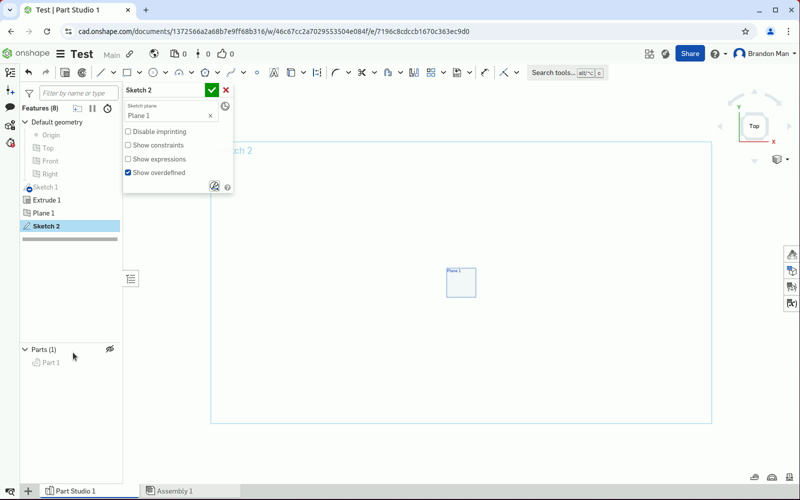
key(c)
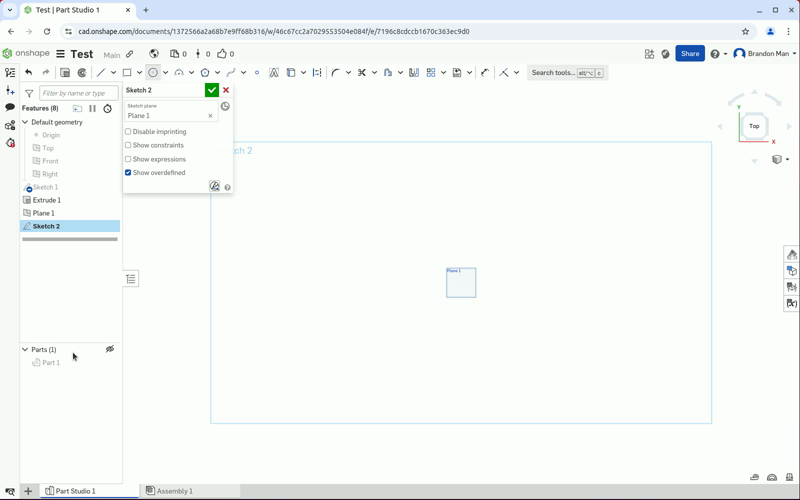
key_down(shift)
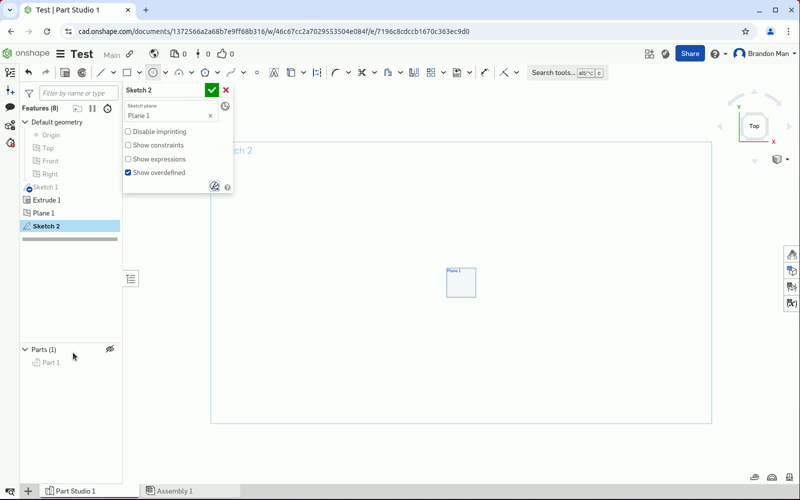
mouse_move(460, 282)
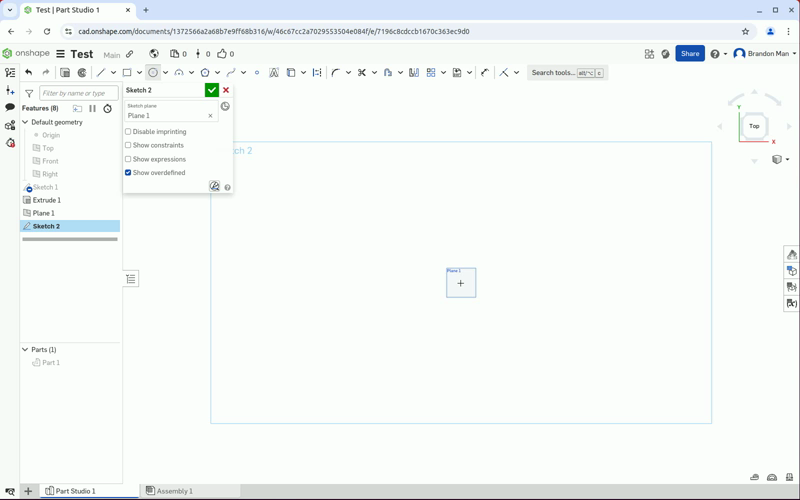
click(460, 282)
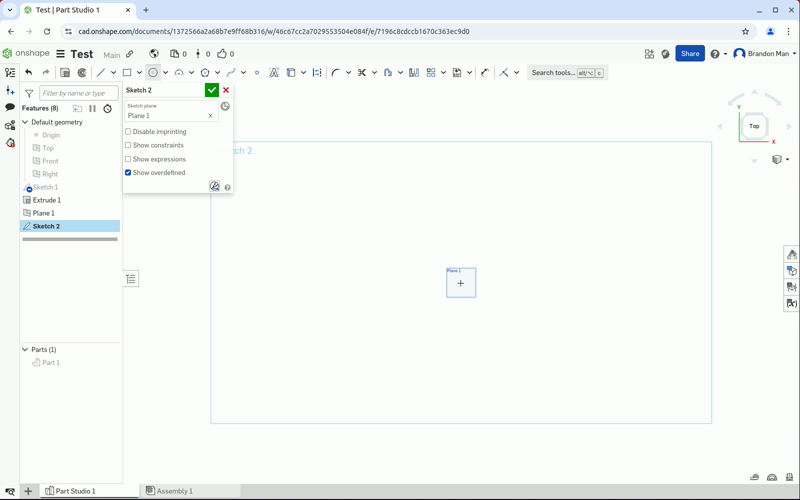
key_up(shift)
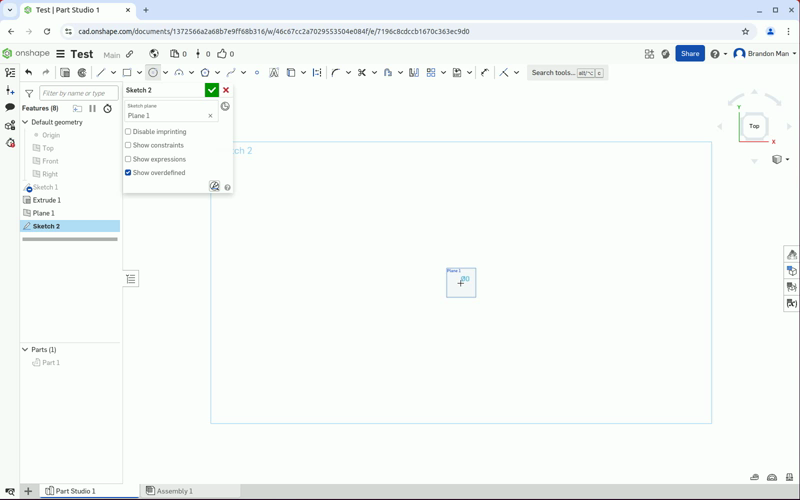
mouse_move(511, 282)
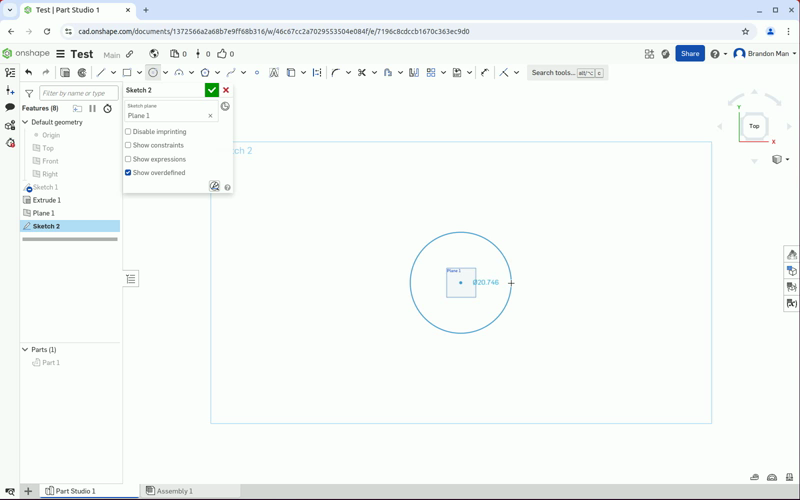
click(511, 282)
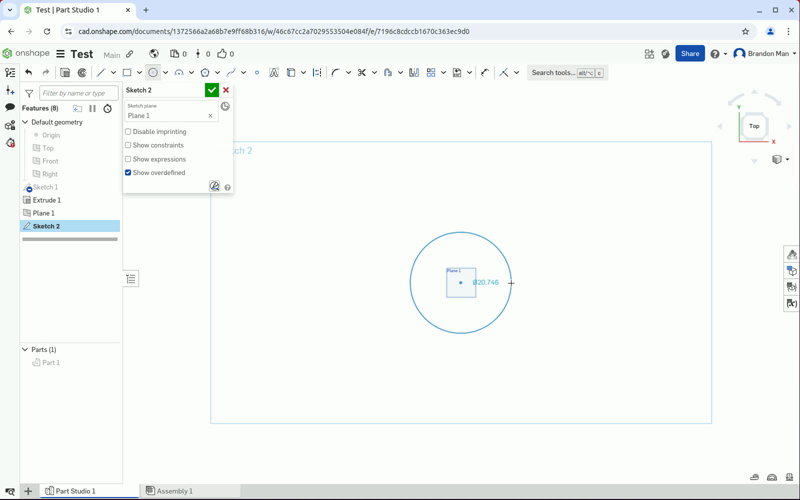
key(esc)
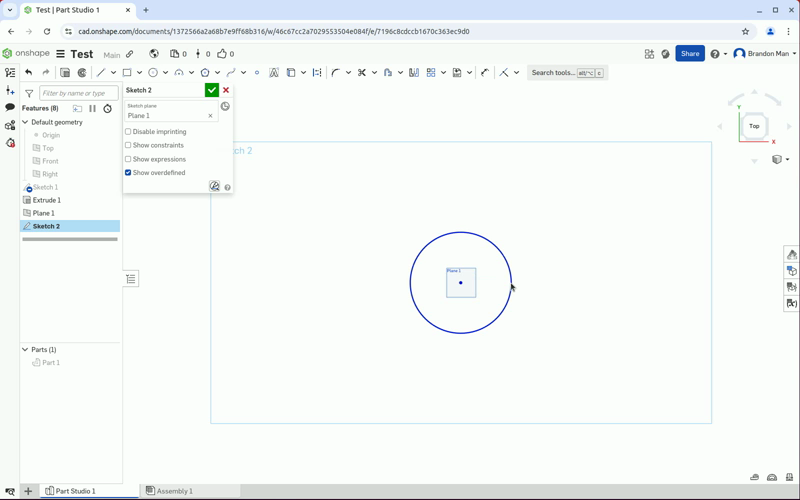
mouse_move(469, 242)
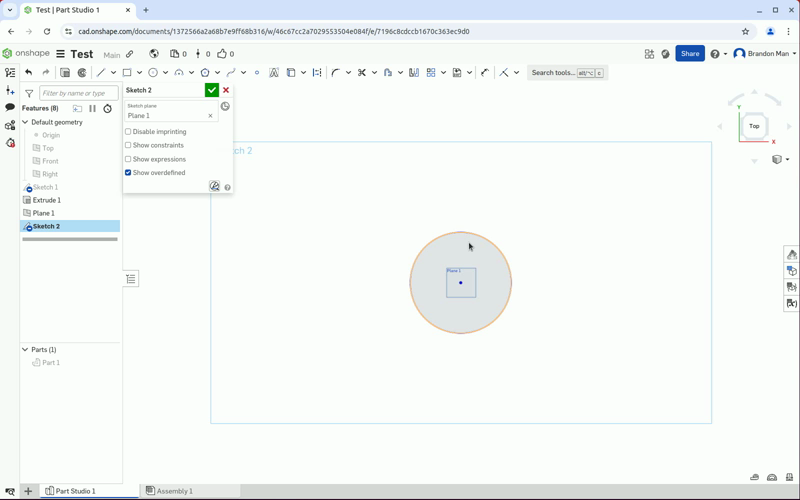
click(469, 242)
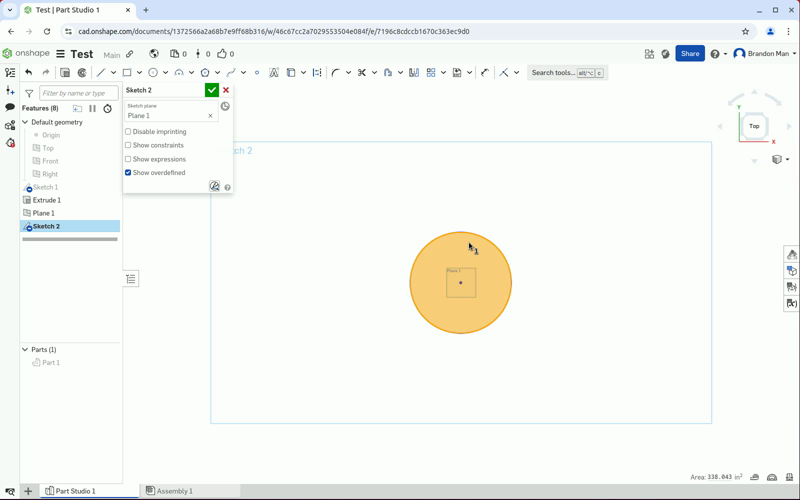
mouse_move(73, 352)
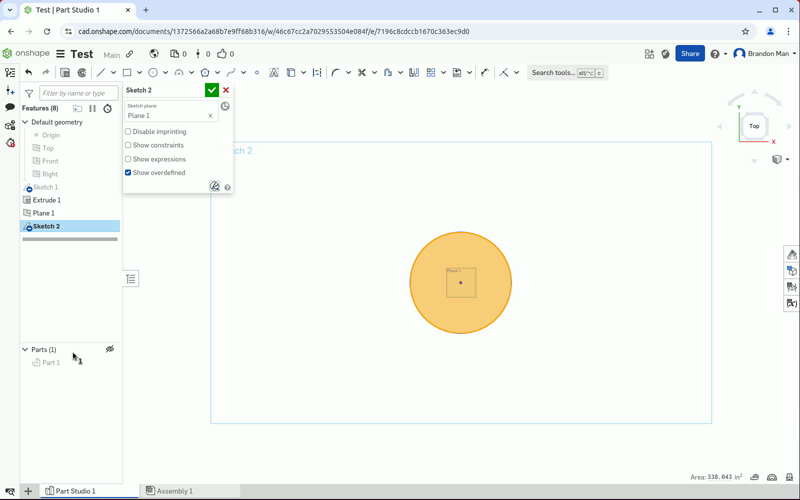
key(shift+y)
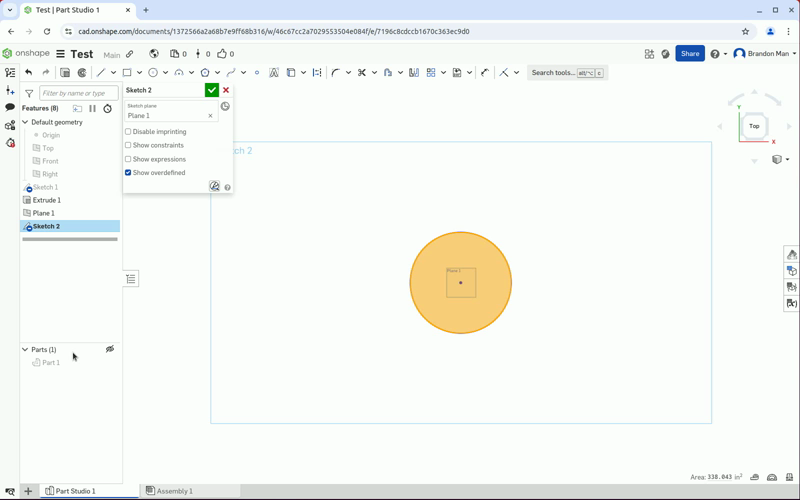
key(shift+e)
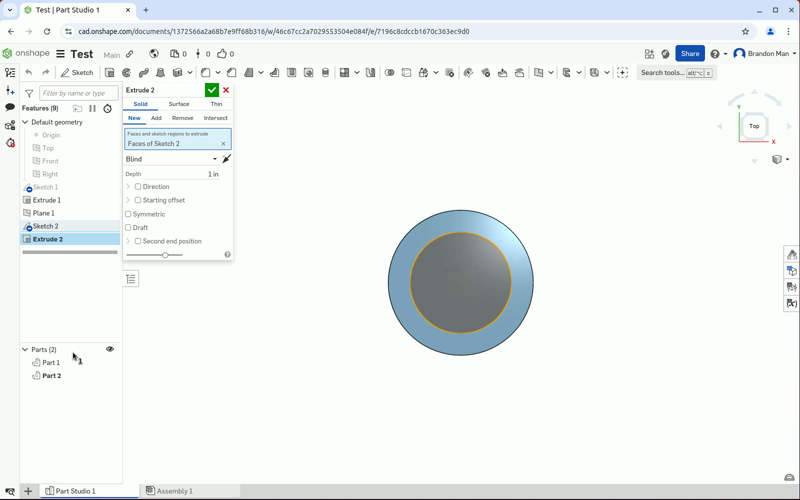
mouse_move(143, 106)
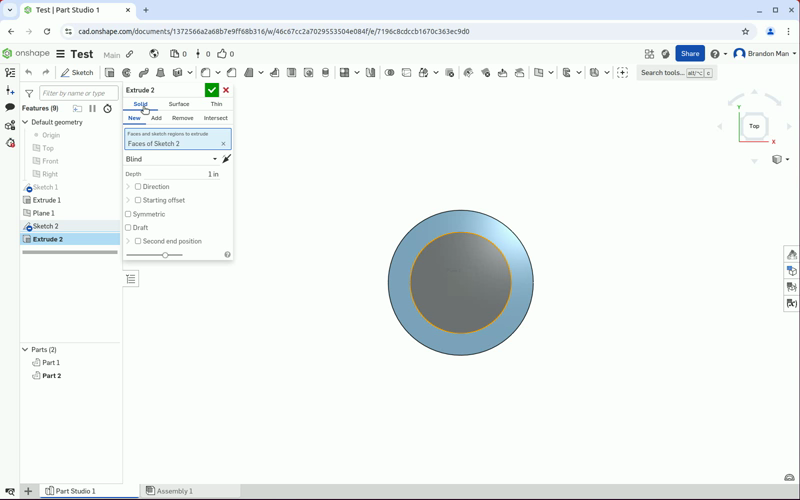
click(143, 106)
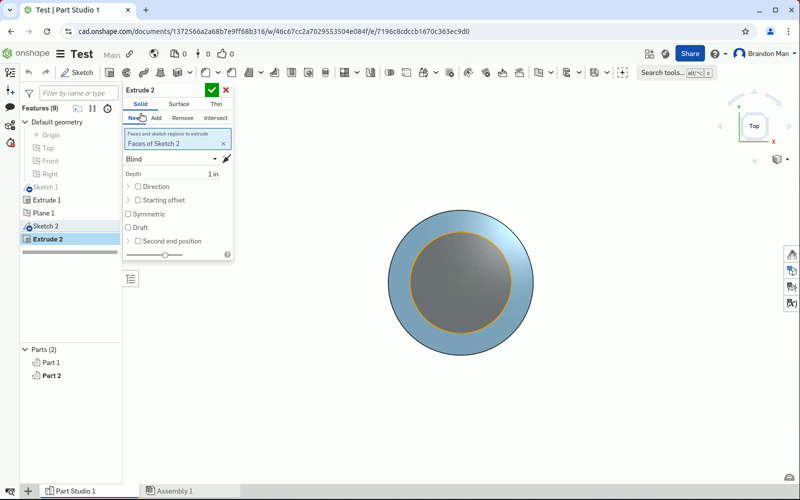
mouse_move(137, 120)
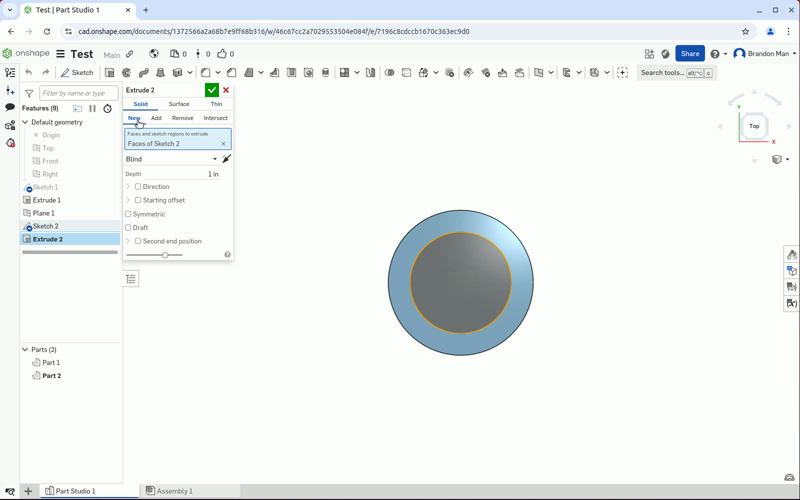
click(137, 120)
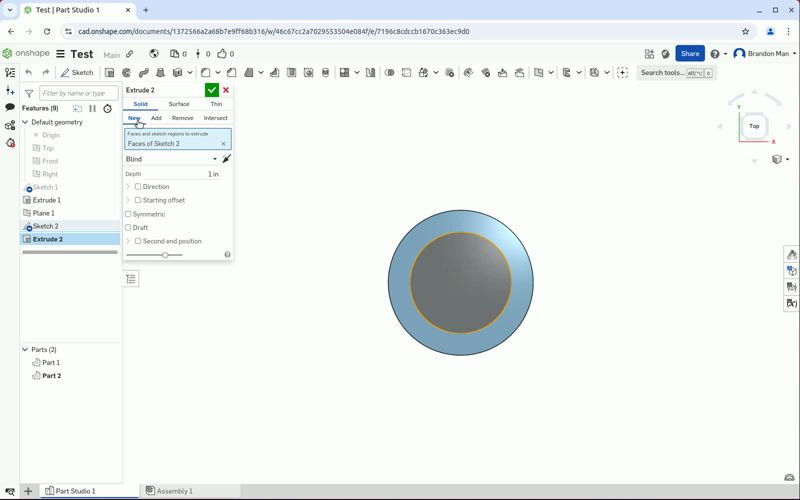
key(tab, 4)
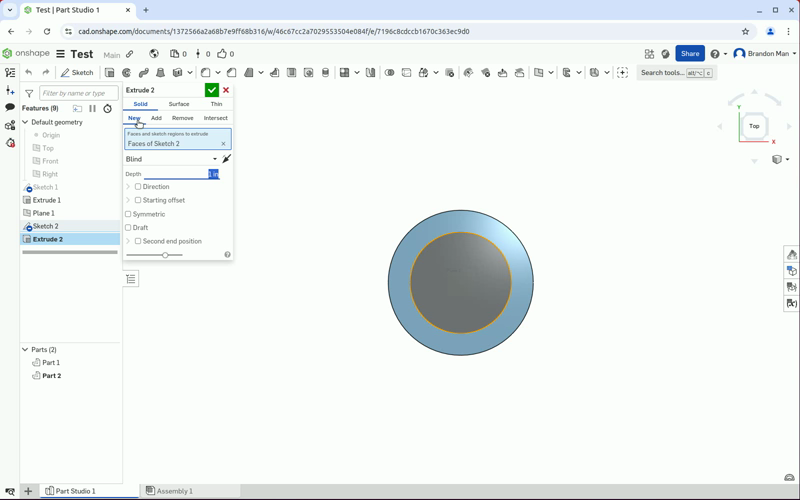
text(11.554)
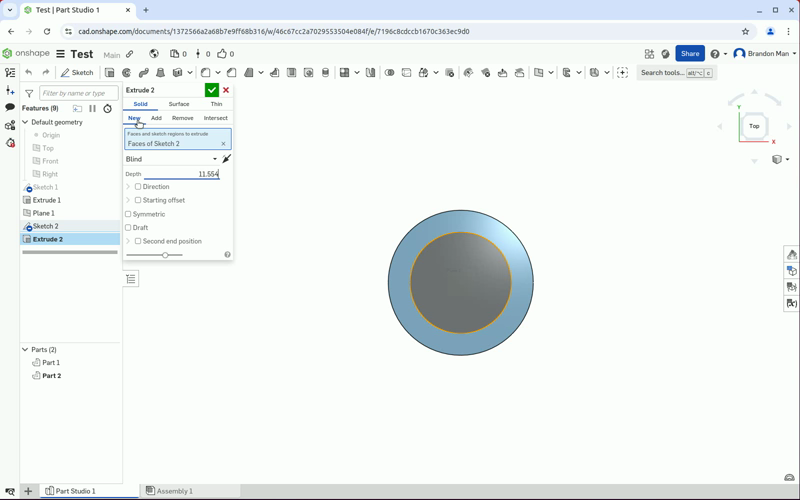
key(enter)
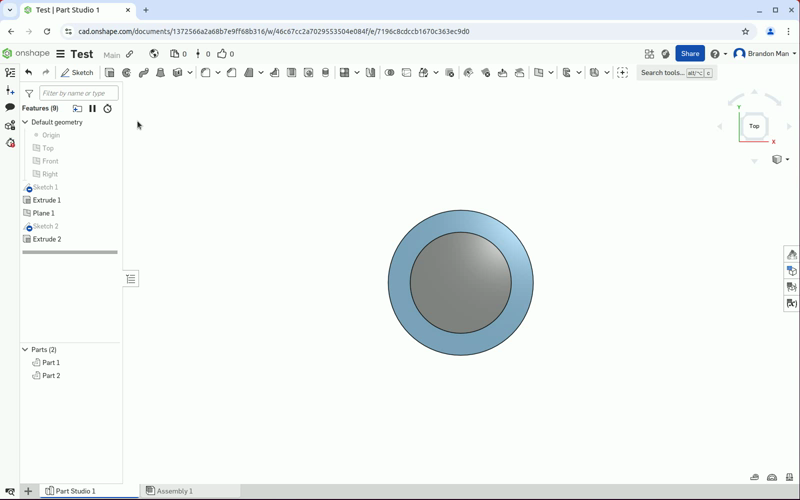
key(shift+h)
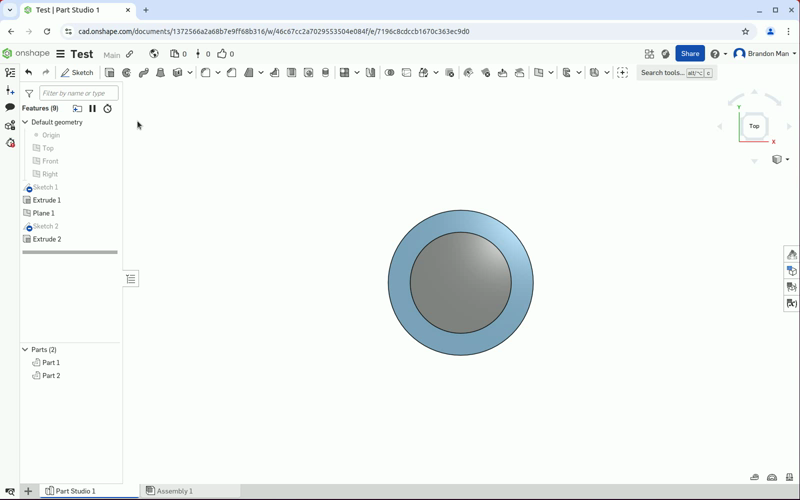
key(shift+h)
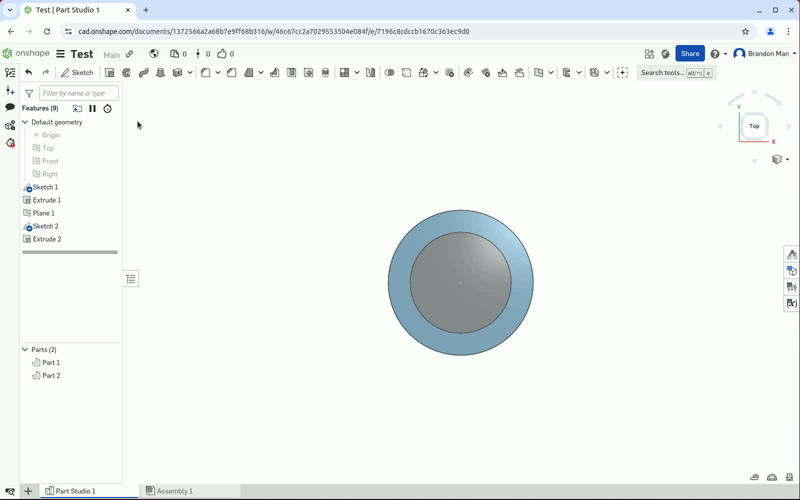
key(shift+7)
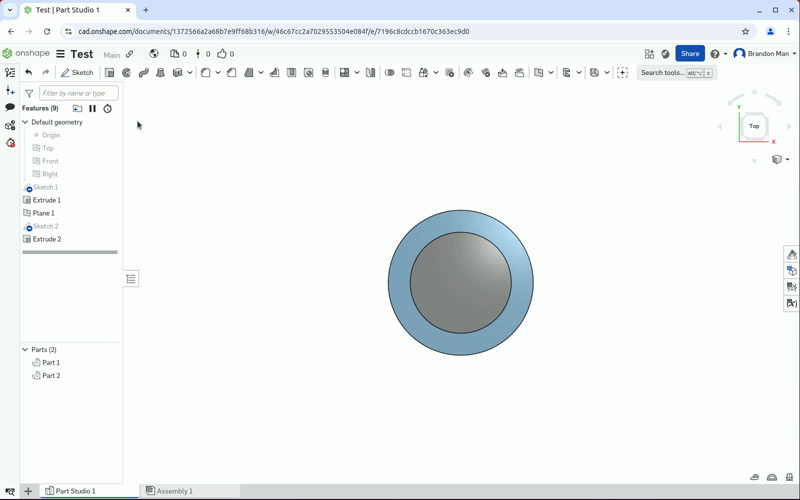
key(up, 3)
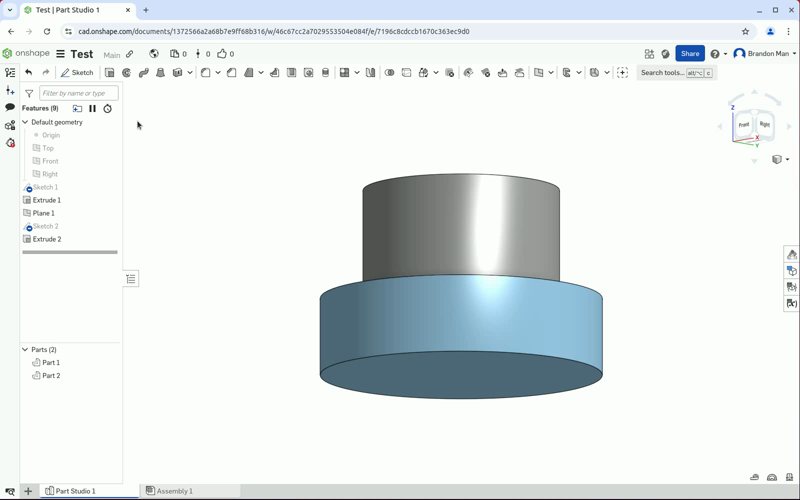
key(left, 3)
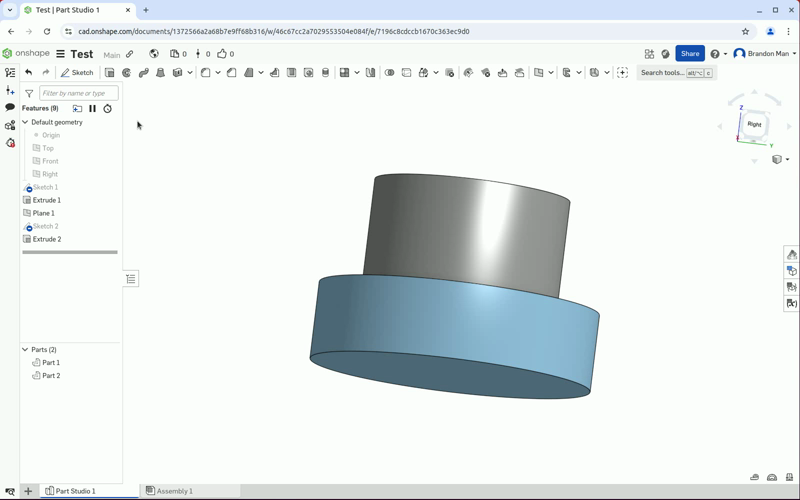
key(right, 3)
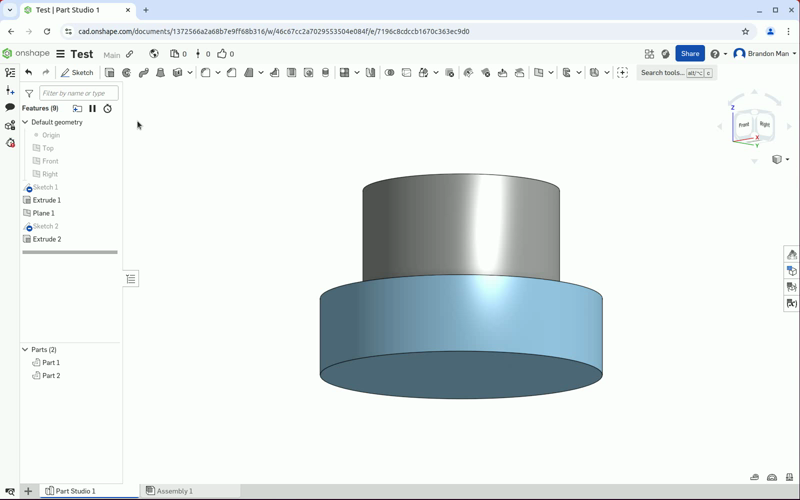
key(down, 3)
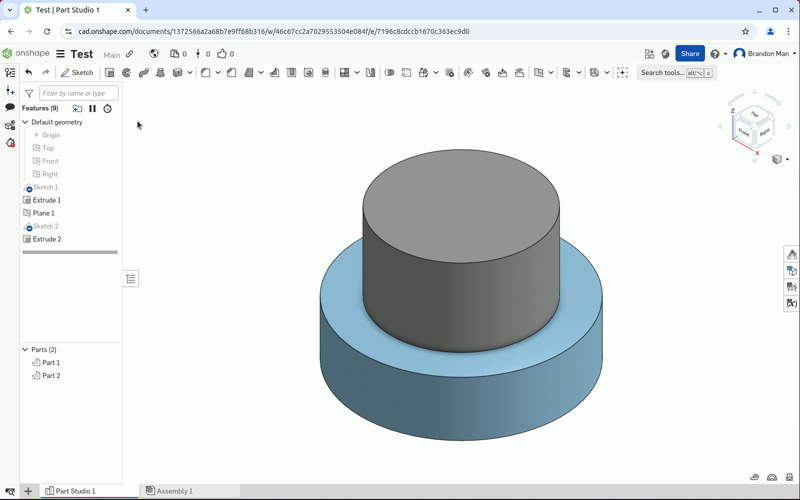
mouse_move(73, 189)
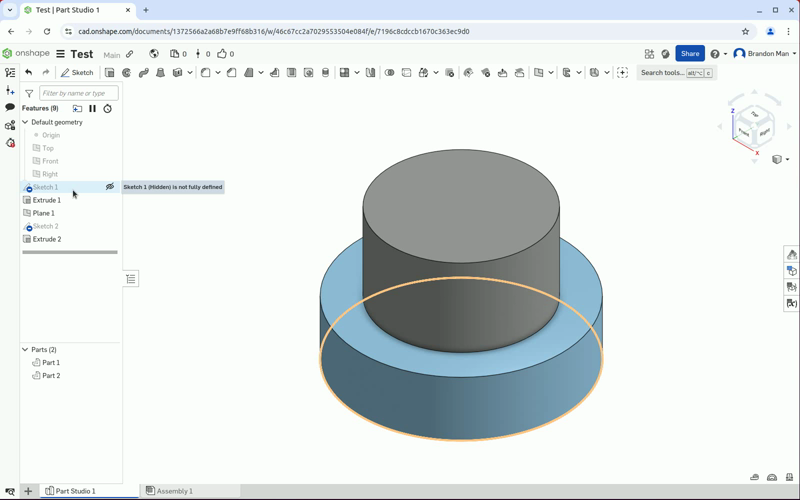
click(73, 189)